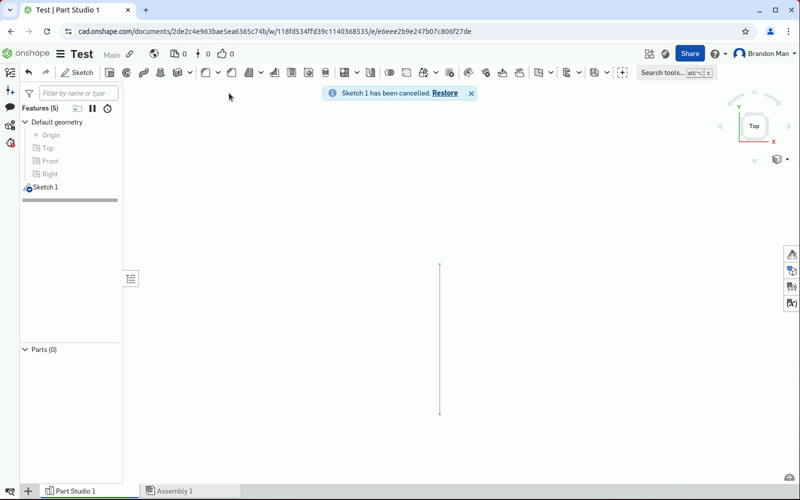
key(shift+h)
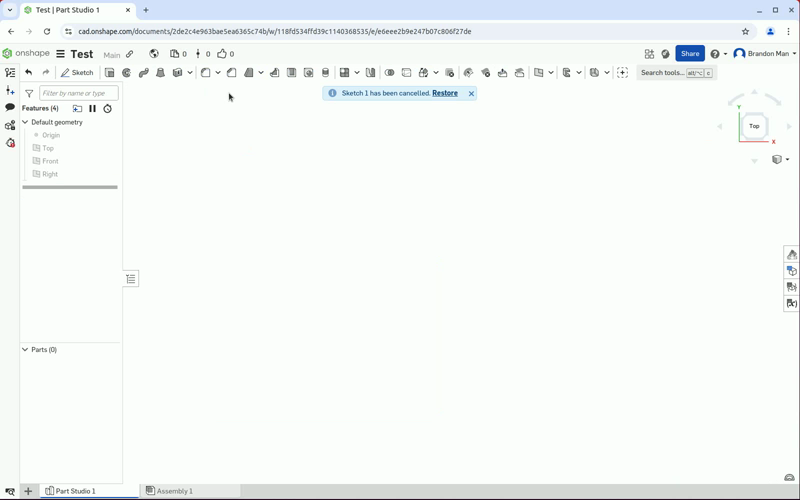
key(shift+s)
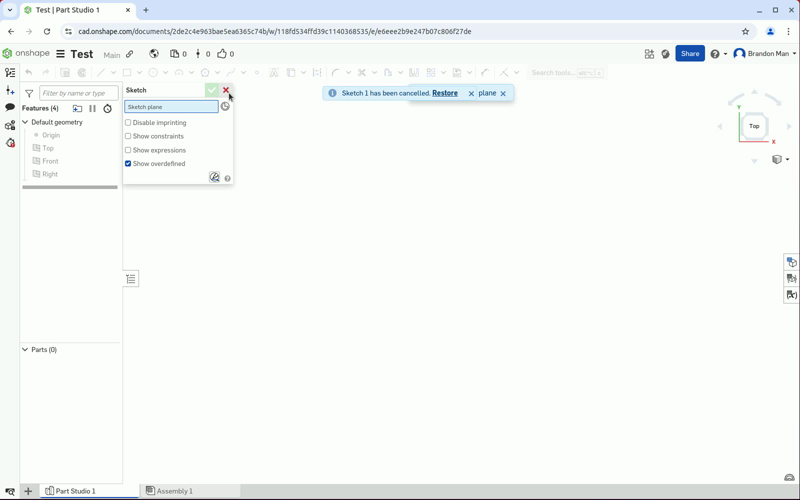
mouse_move(73, 150)
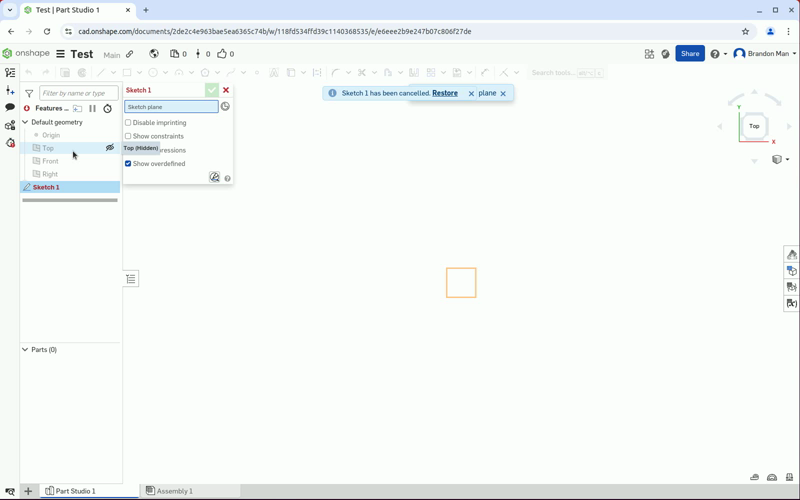
click(73, 150)
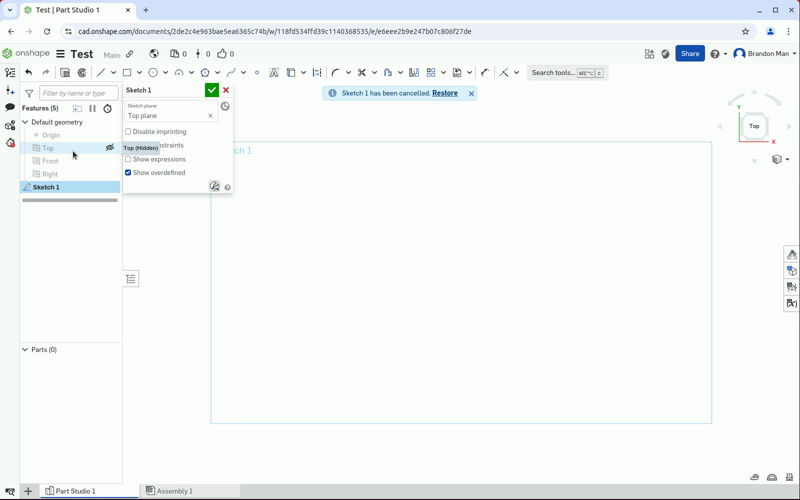
mouse_move(73, 352)
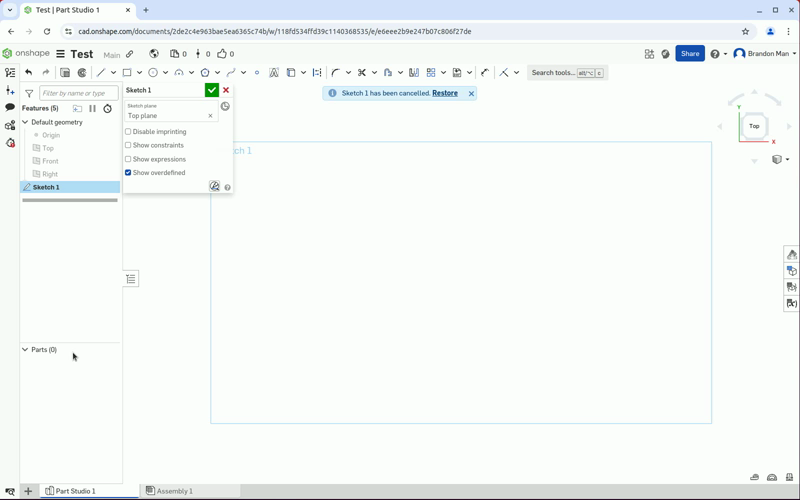
key(y)
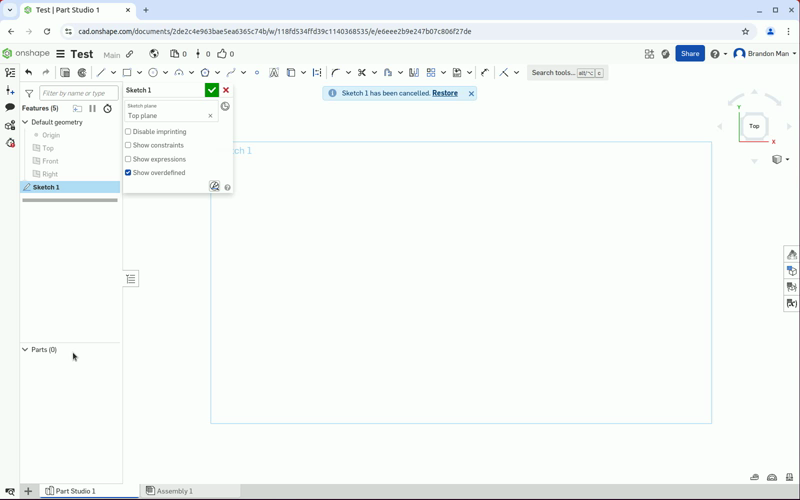
key(c)
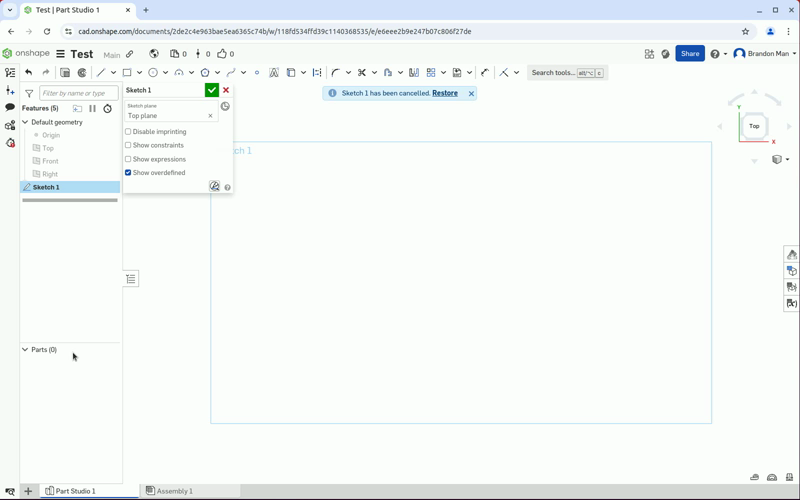
key_down(shift)
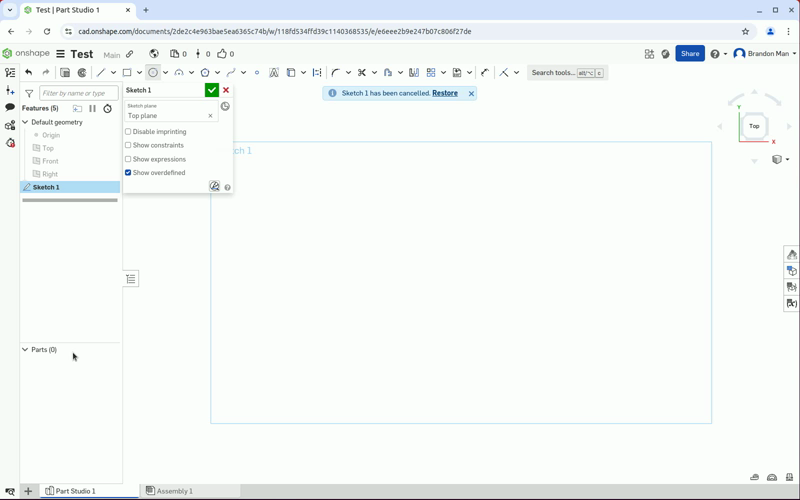
mouse_move(461, 282)
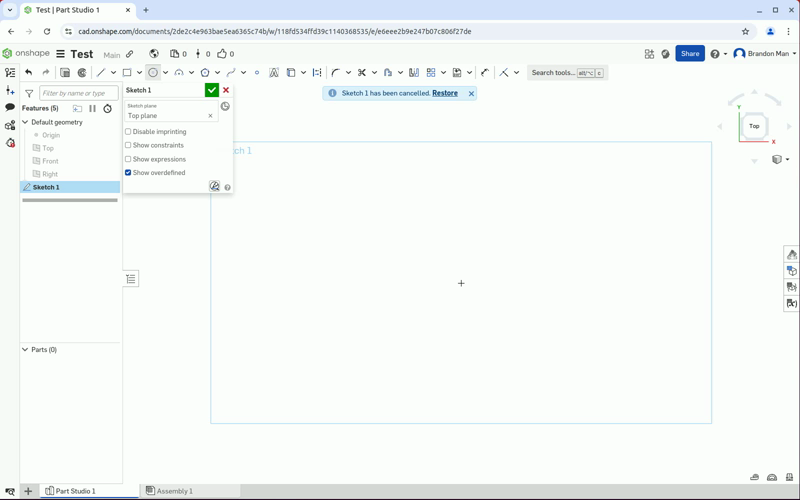
click(461, 282)
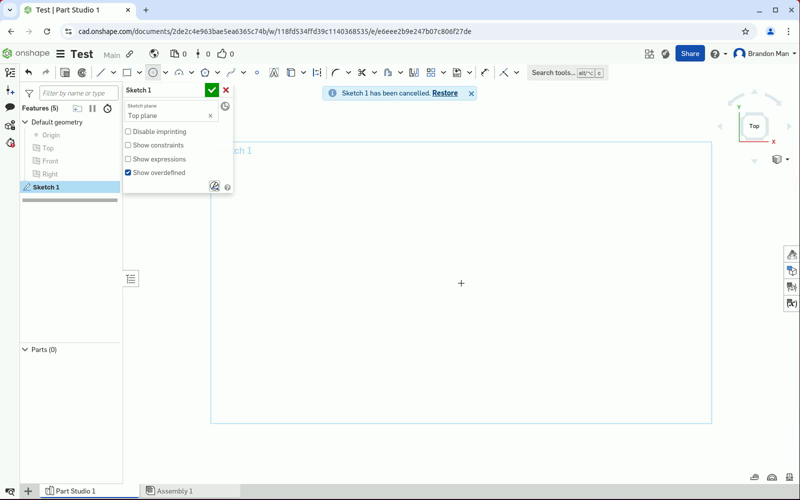
key_up(shift)
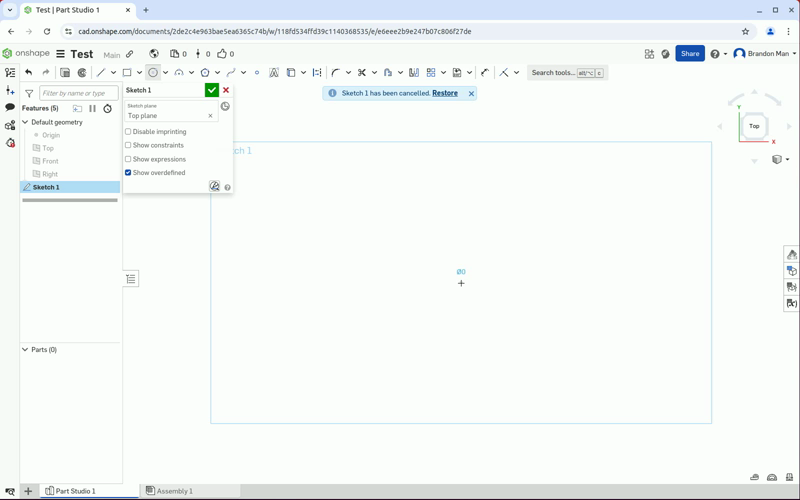
mouse_move(560, 282)
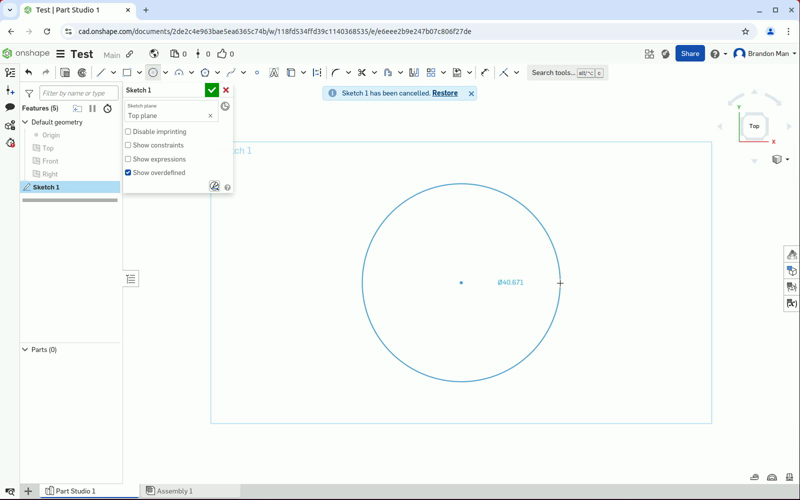
click(560, 282)
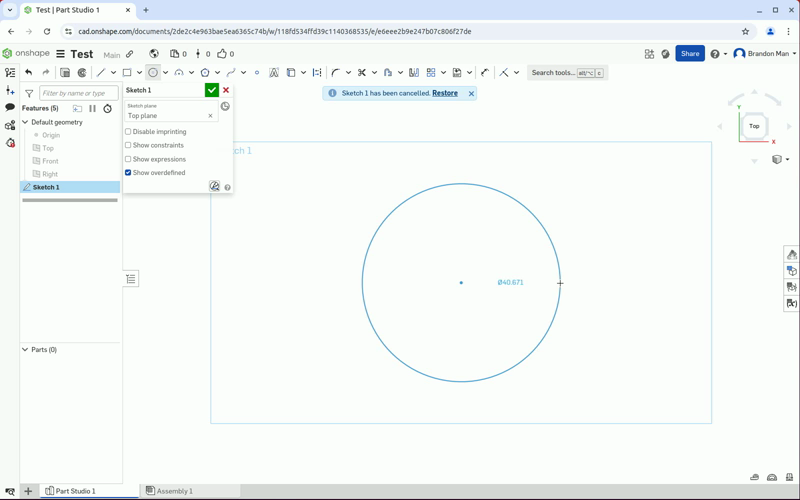
key(esc)
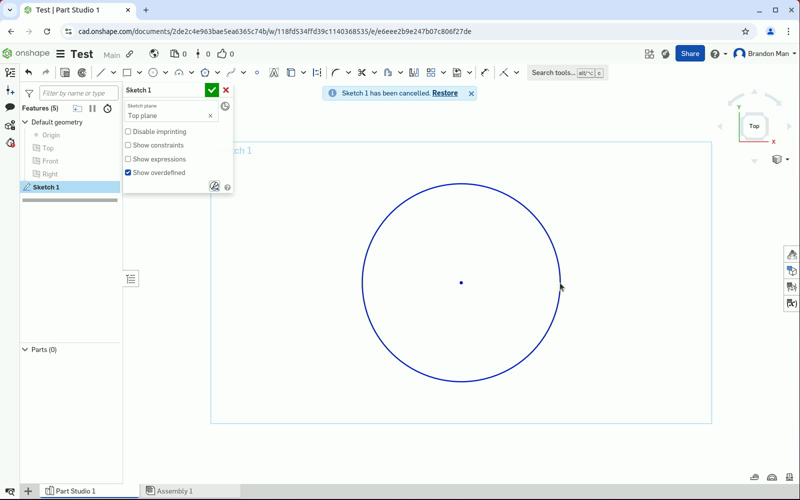
key(c)
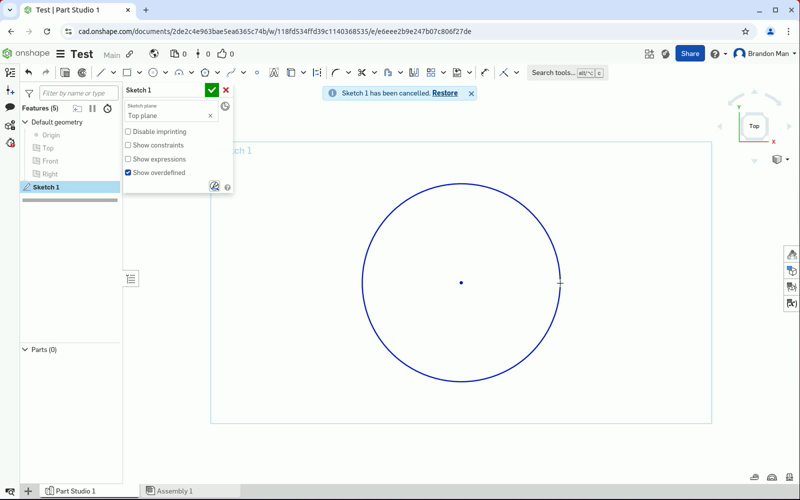
key_down(shift)
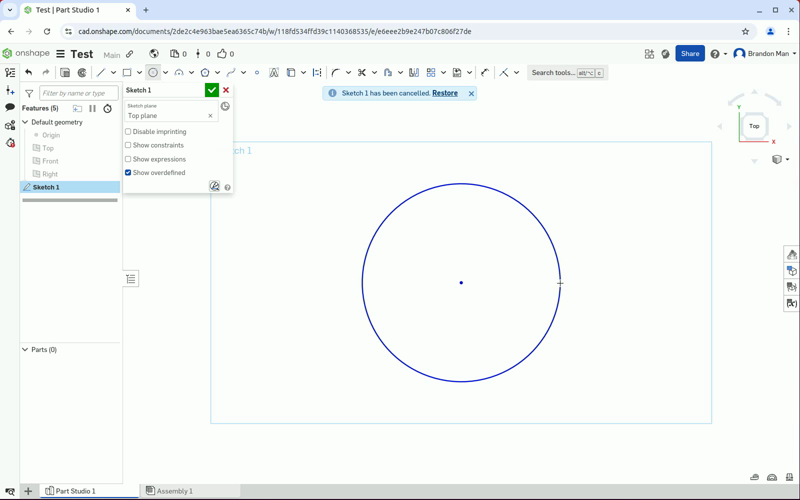
mouse_move(461, 282)
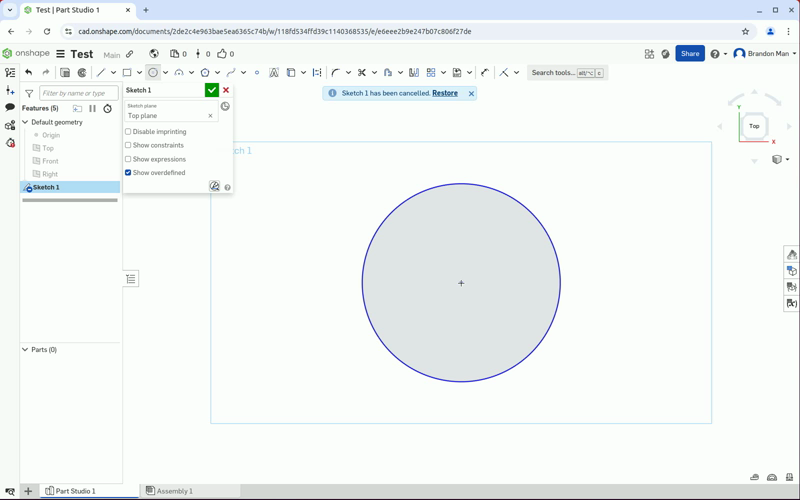
click(461, 282)
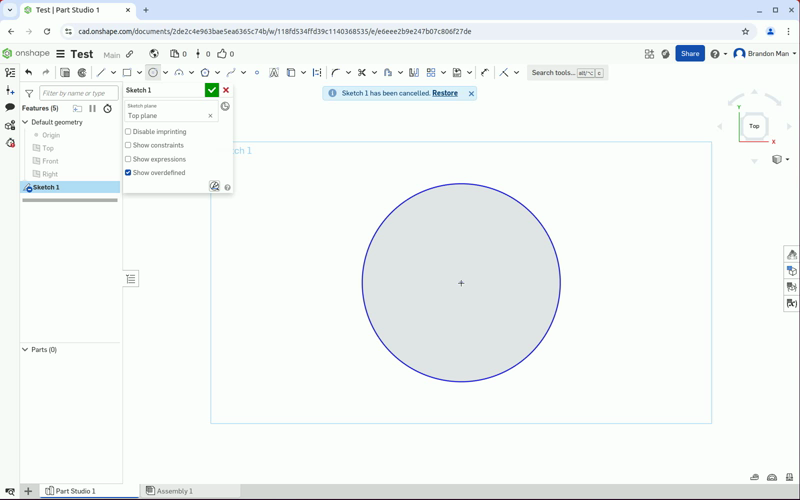
key_up(shift)
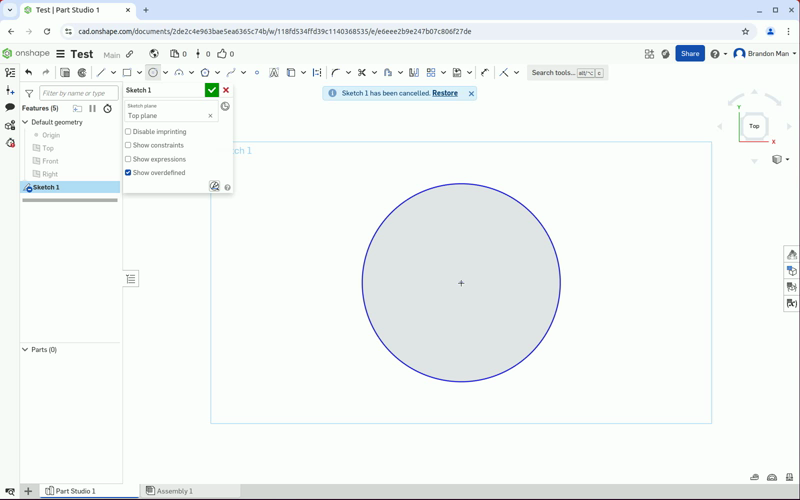
mouse_move(490, 282)
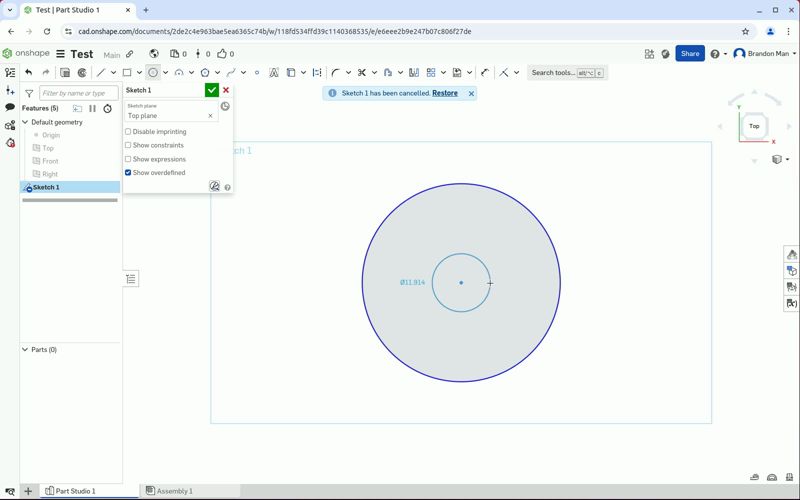
click(490, 282)
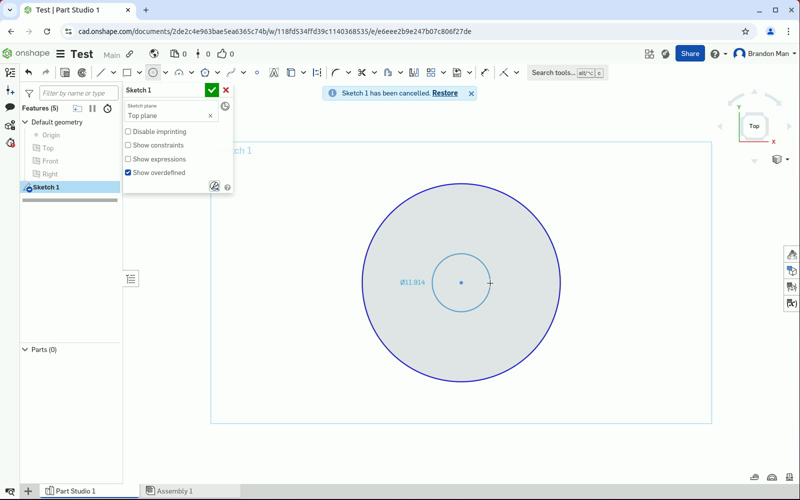
key(esc)
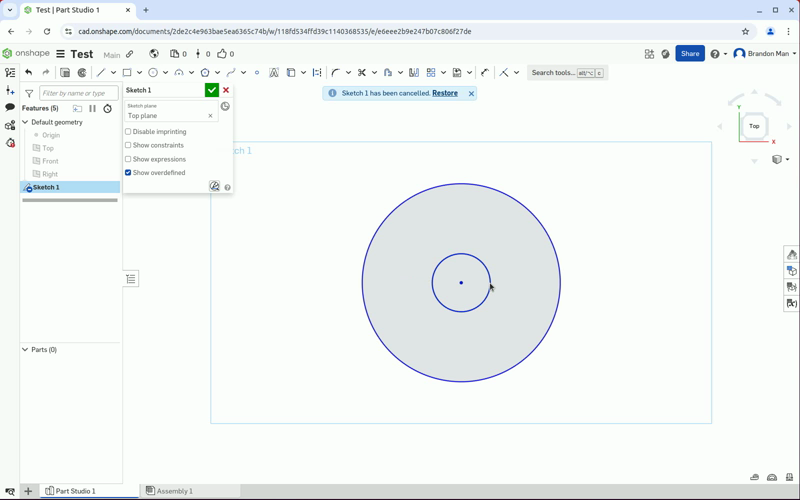
mouse_move(388, 288)
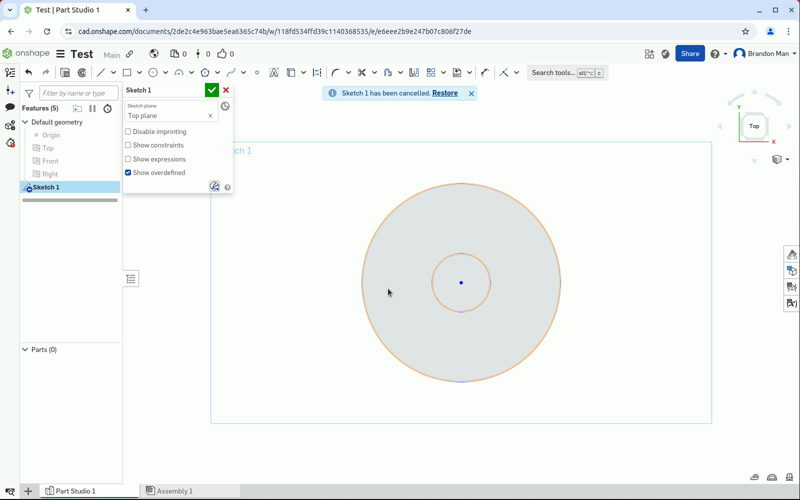
click(388, 288)
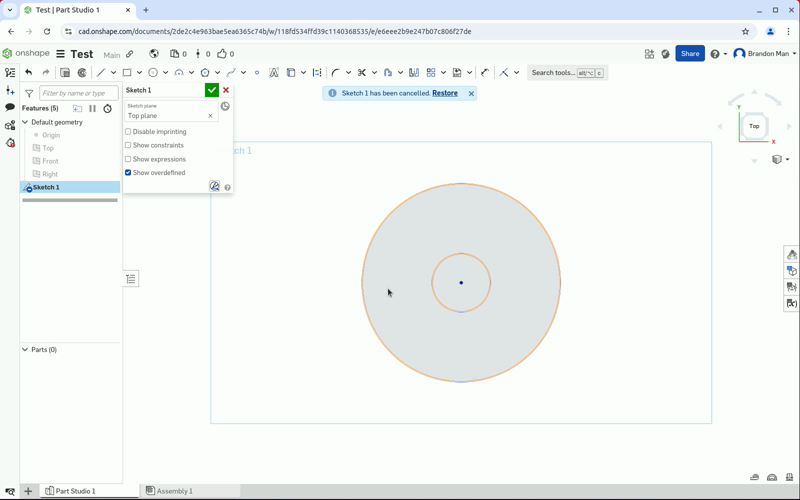
mouse_move(73, 352)
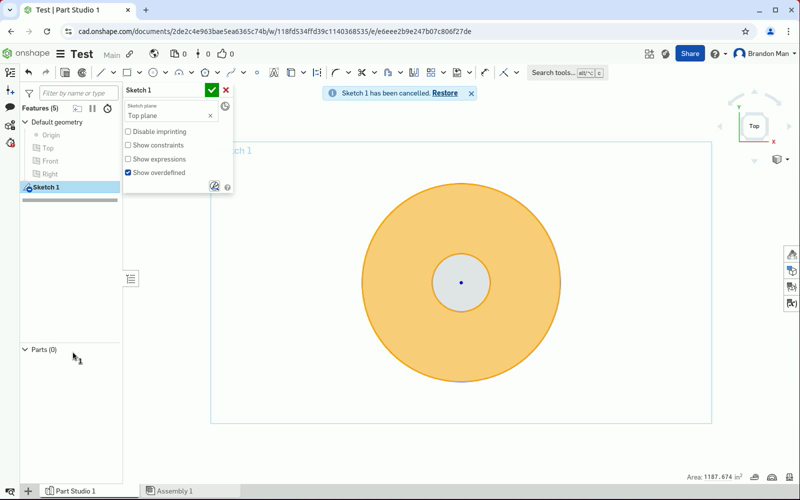
key(shift+y)
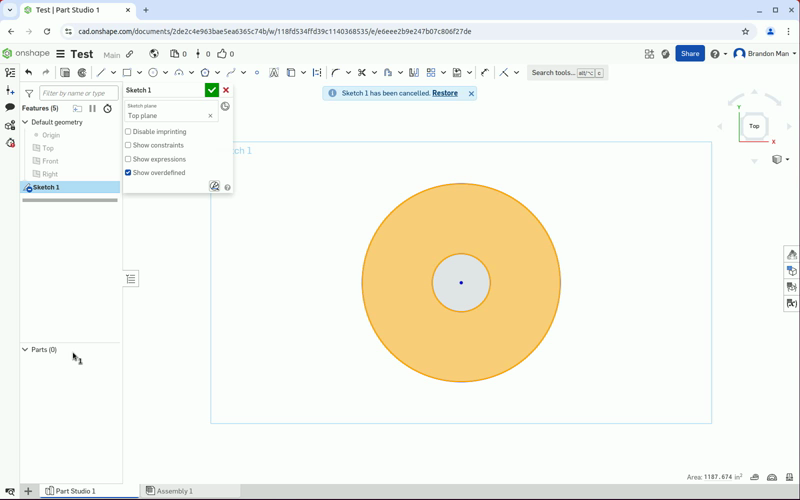
key(shift+e)
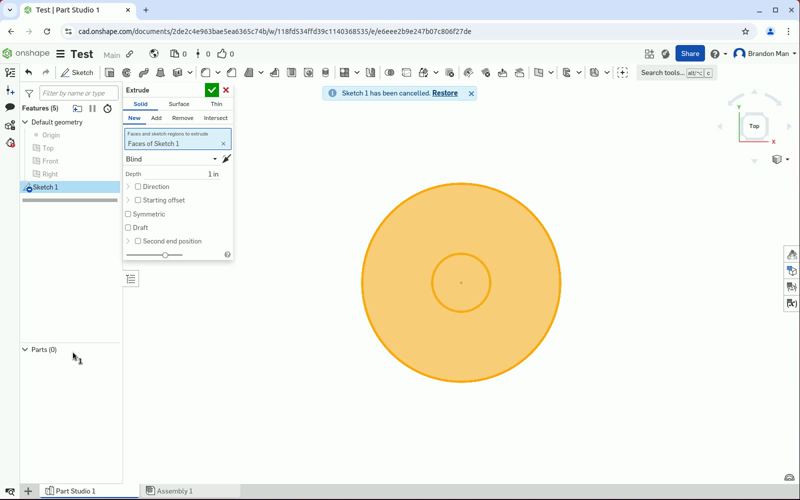
mouse_move(143, 106)
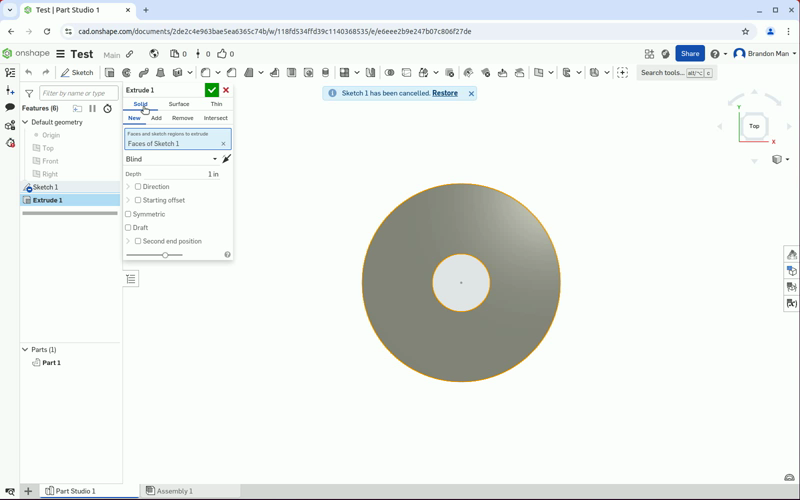
click(143, 106)
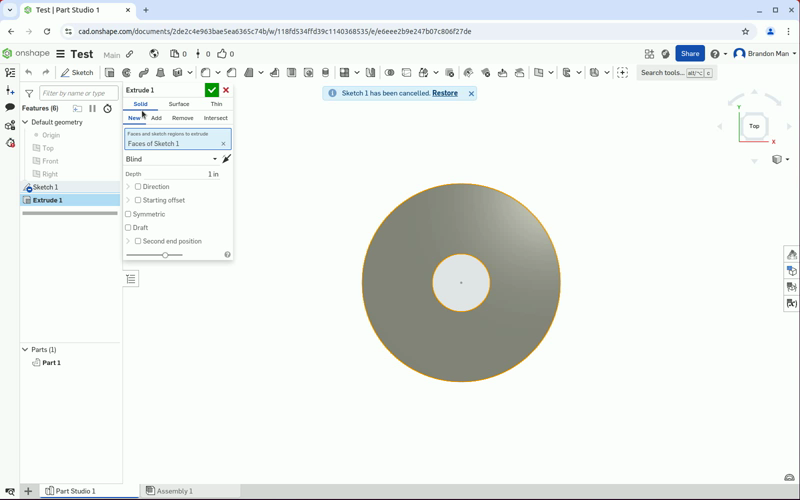
mouse_move(137, 120)
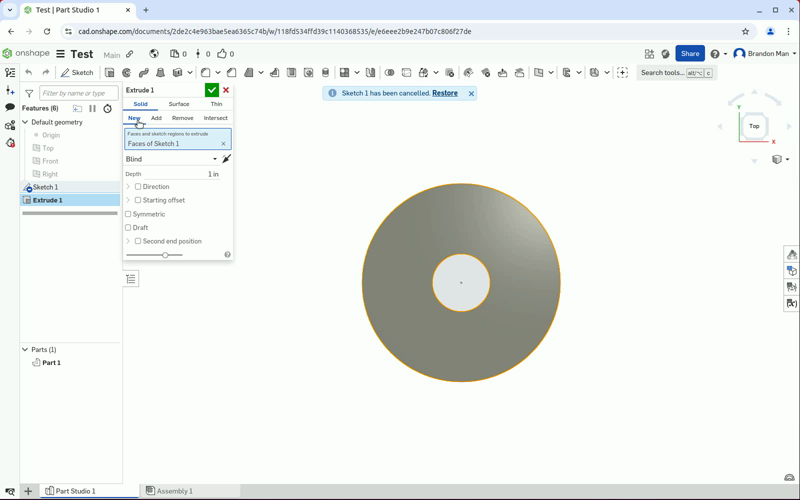
click(137, 120)
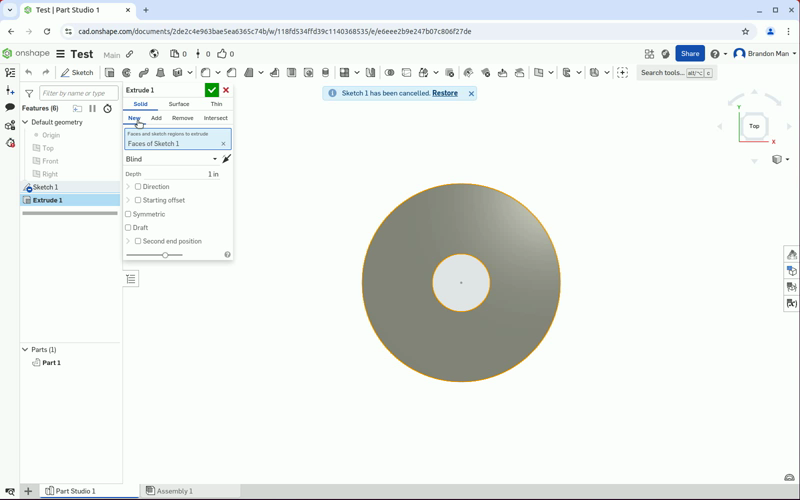
key(tab, 4)
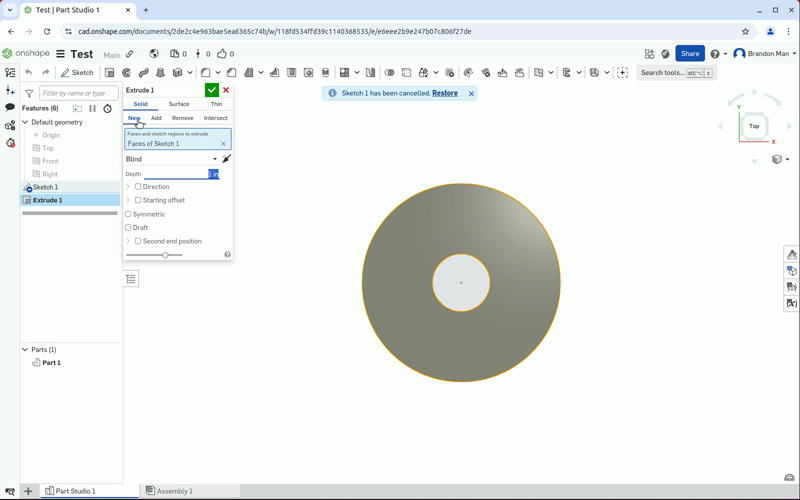
text(2.889)
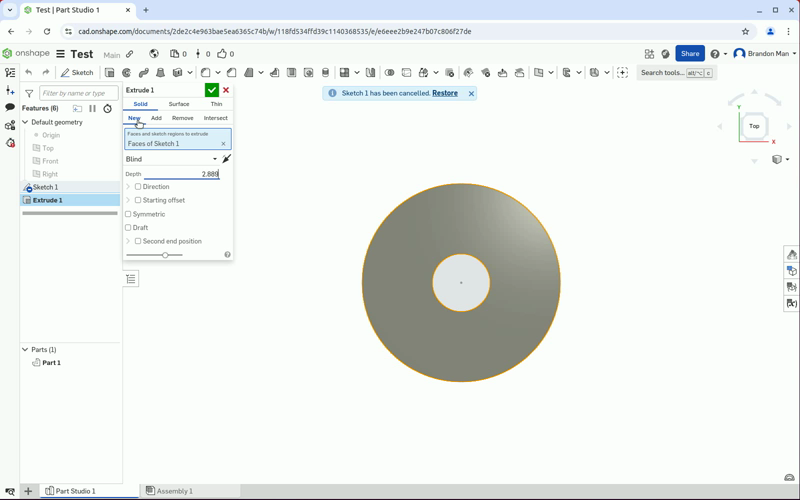
key(enter)
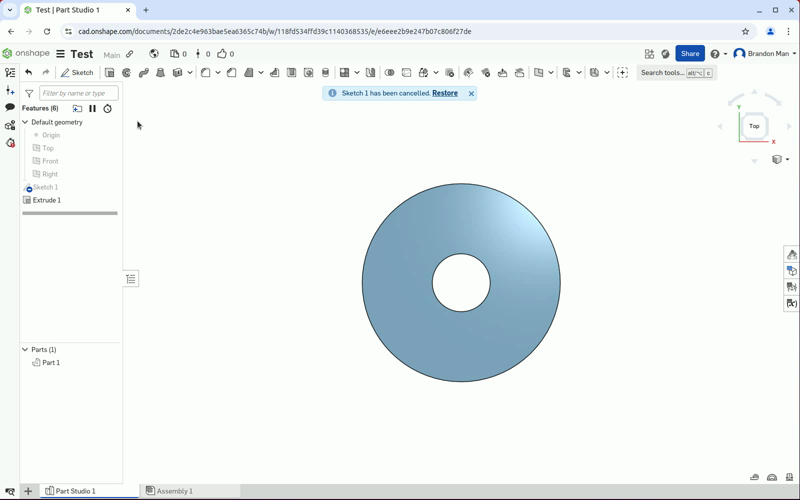
key(shift+h)
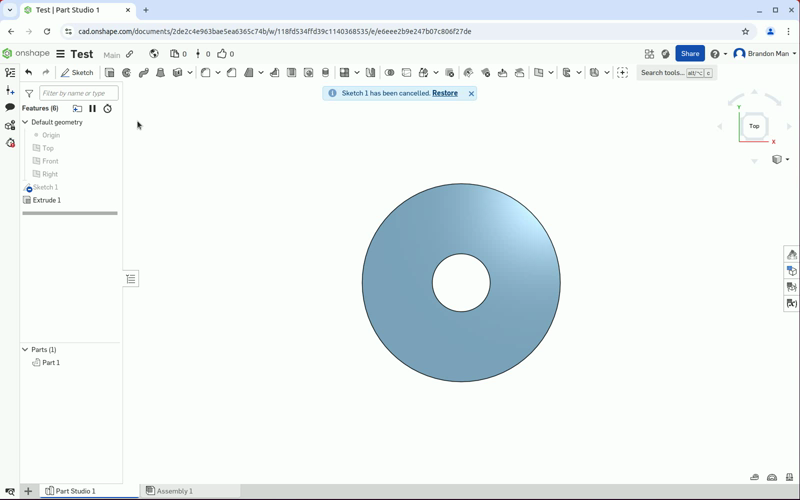
key(shift+h)
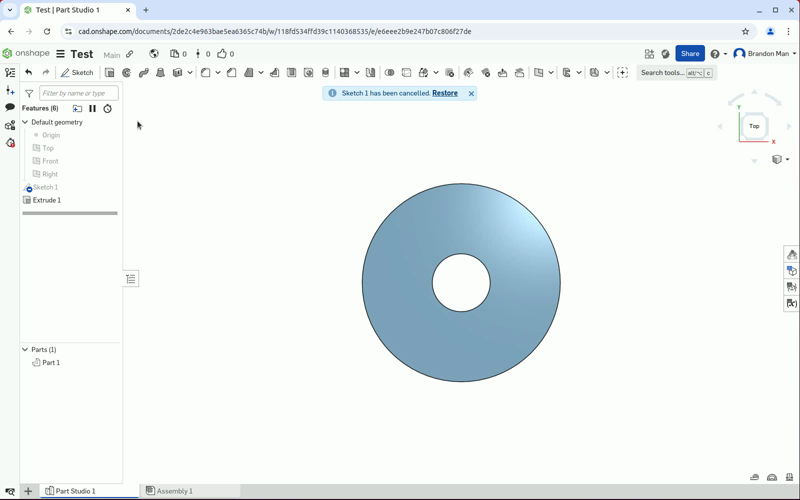
mouse_move(73, 189)
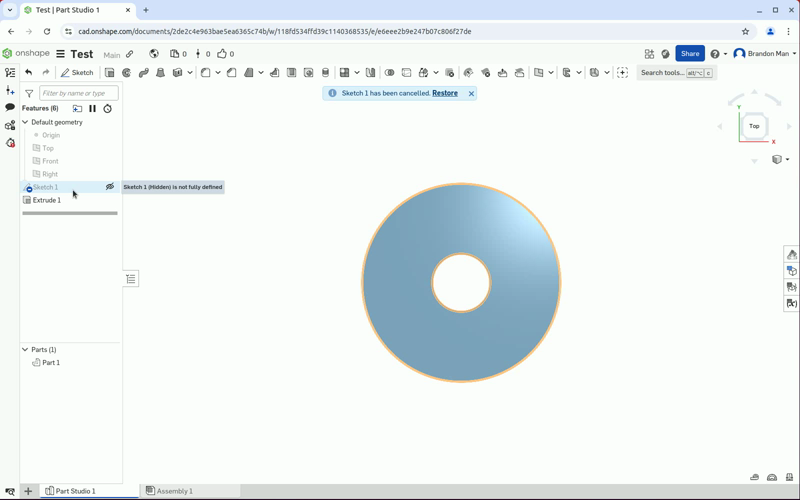
click(73, 189)
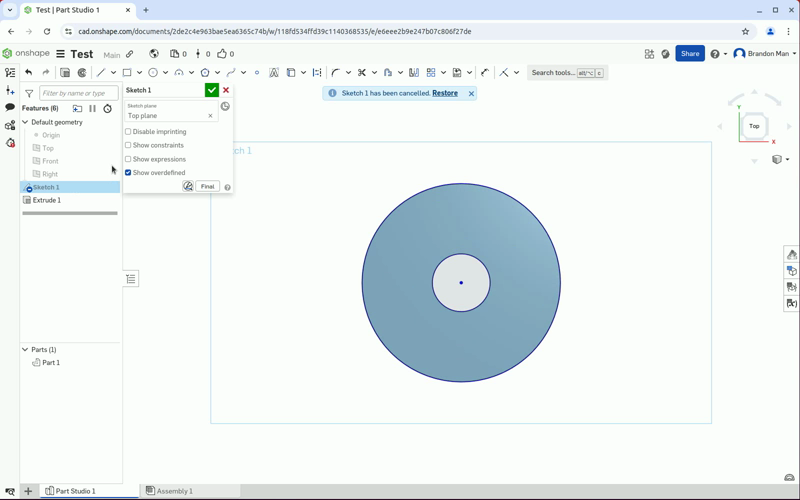
mouse_move(229, 92)
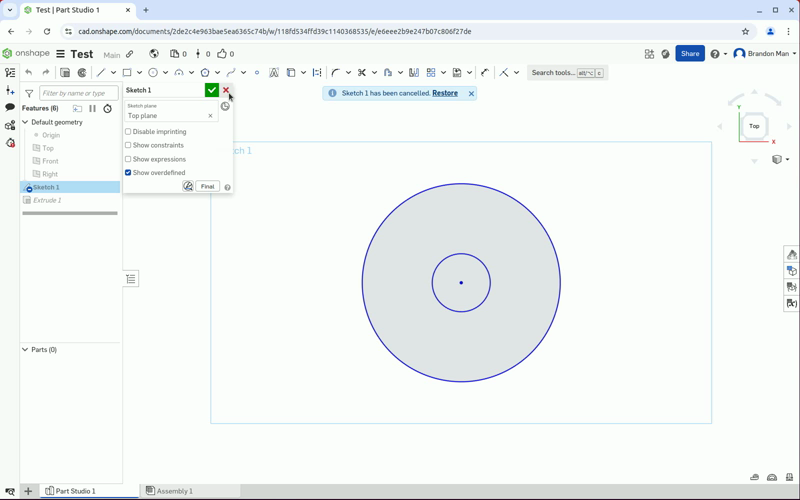
click(229, 92)
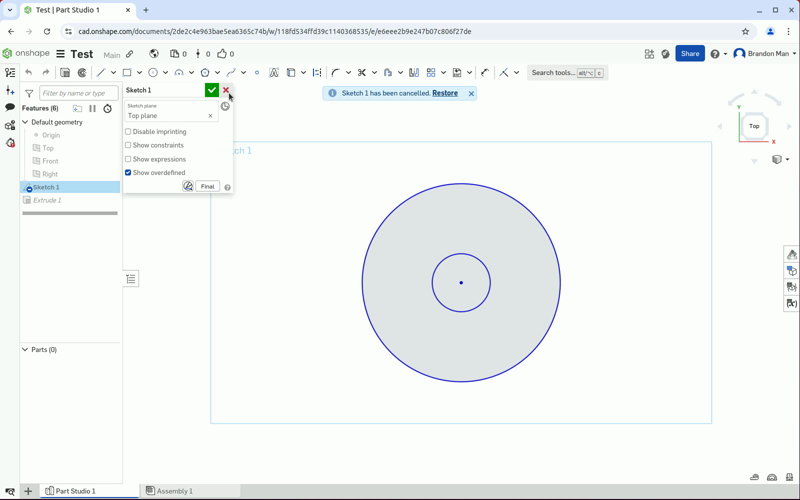
key(shift+s)
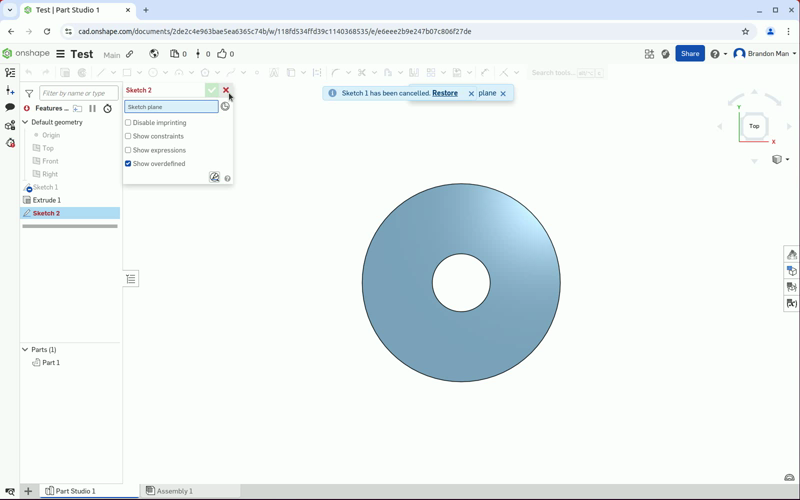
mouse_move(73, 150)
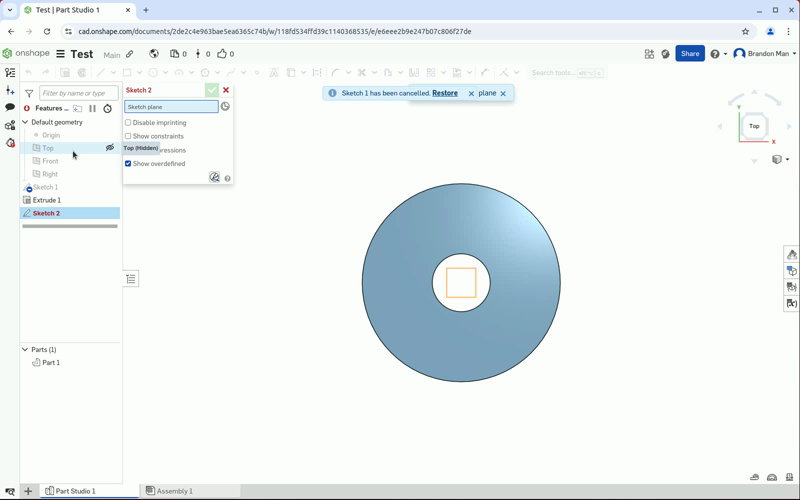
click(73, 150)
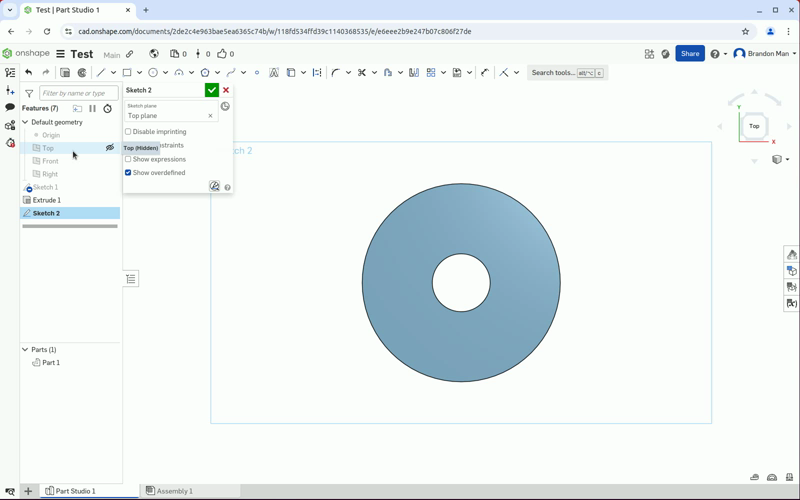
mouse_move(73, 352)
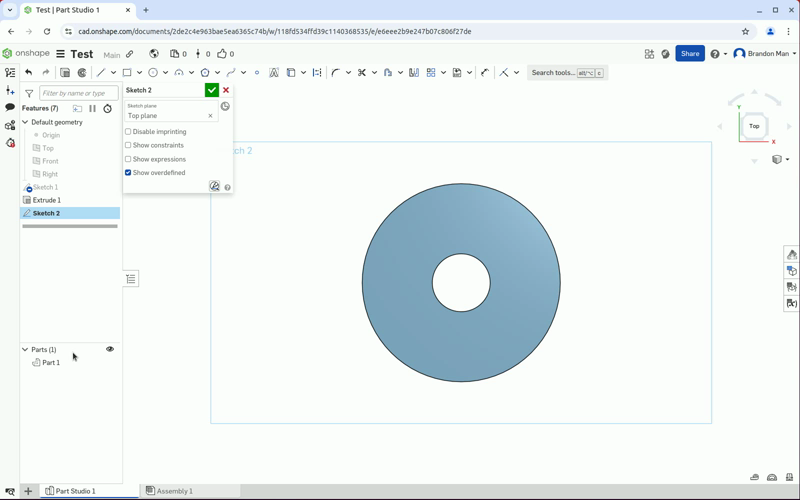
key(y)
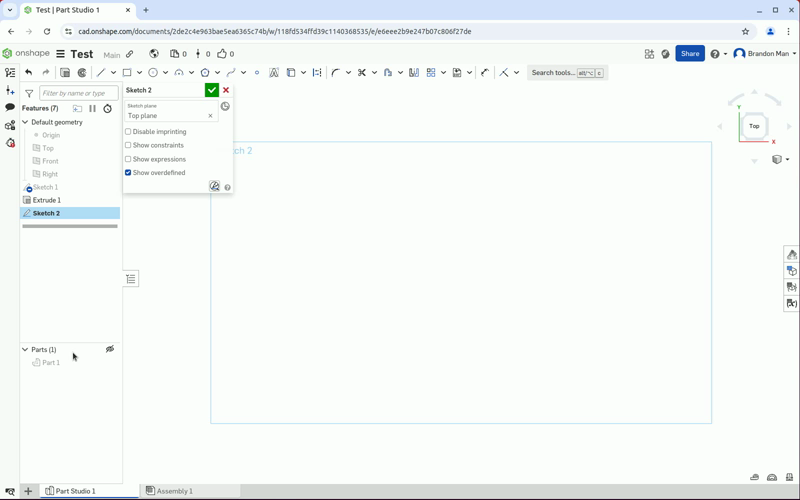
key(c)
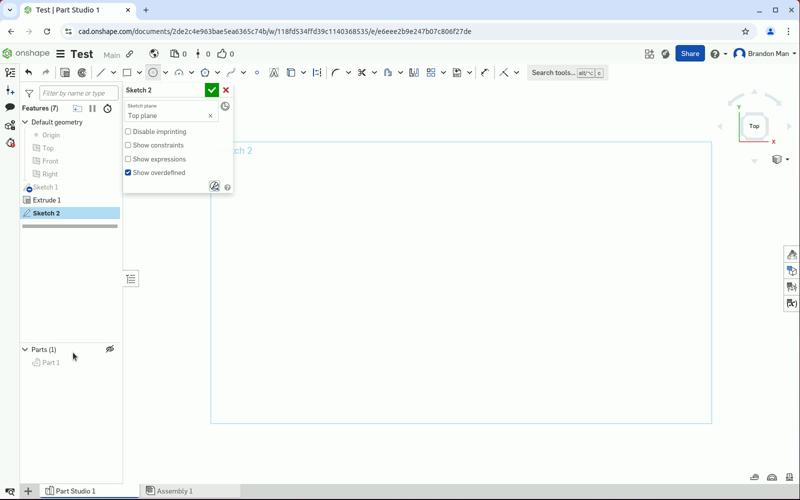
key_down(shift)
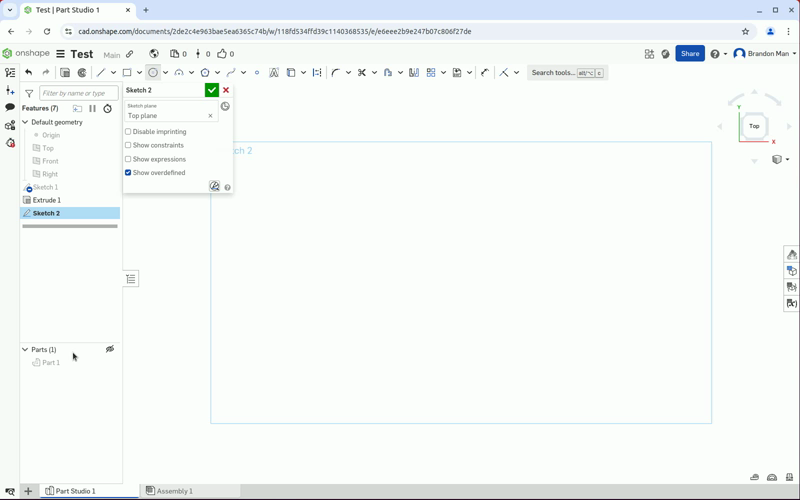
mouse_move(461, 282)
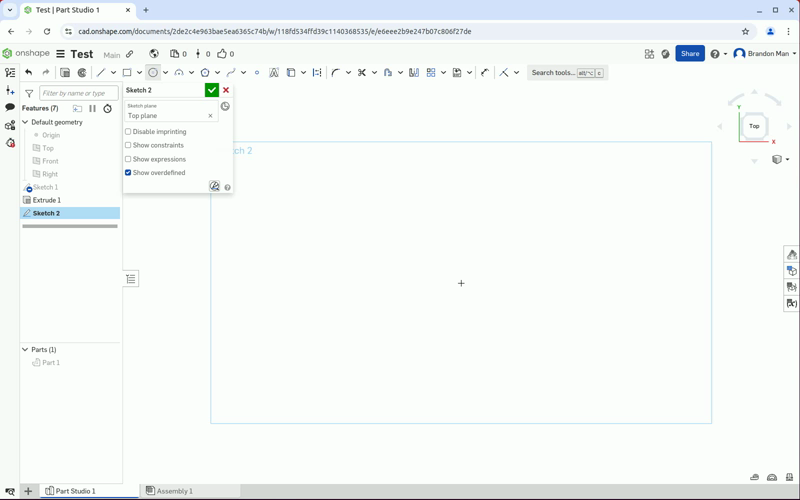
click(461, 282)
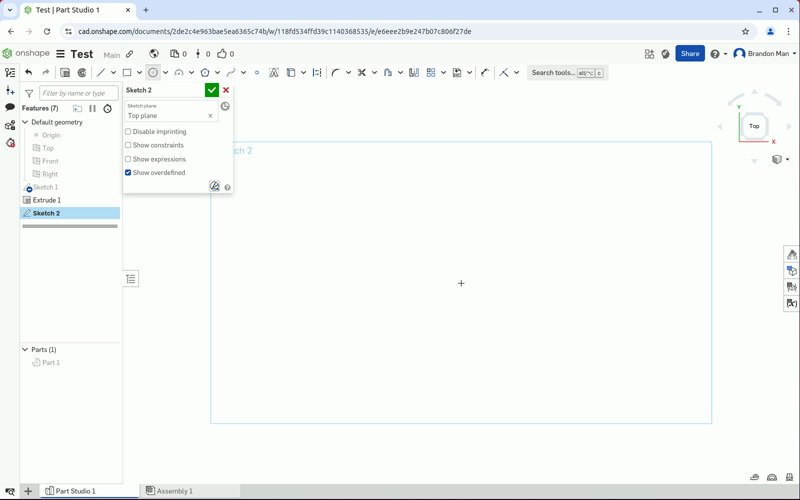
key_up(shift)
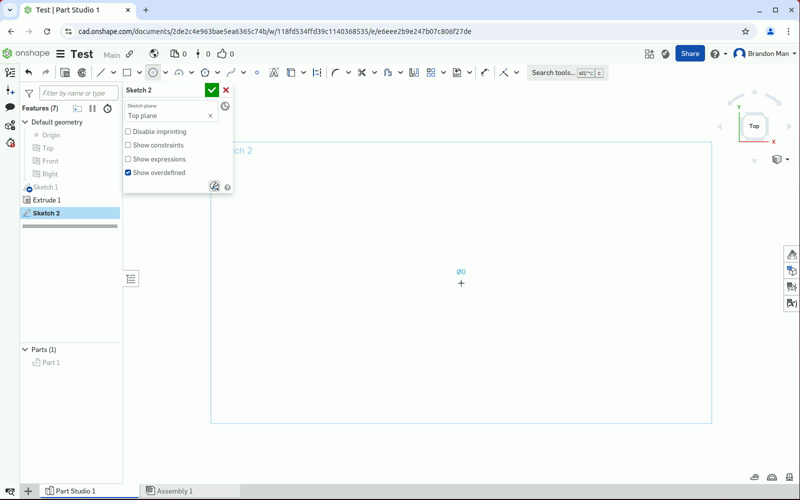
mouse_move(574, 282)
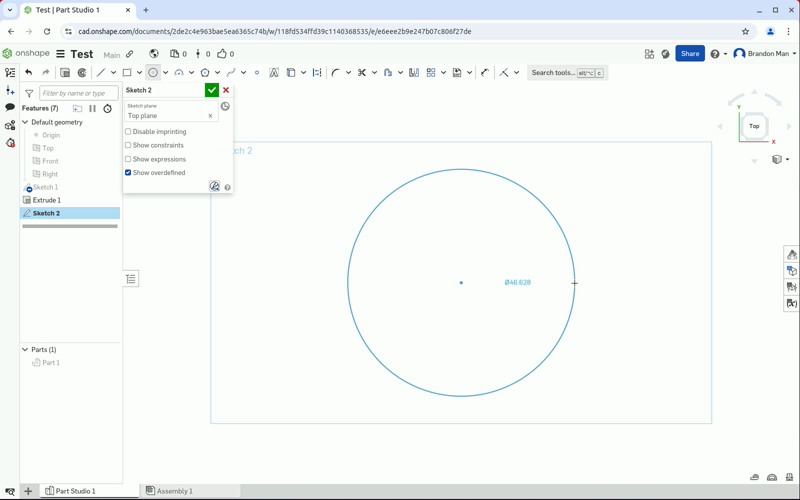
click(574, 282)
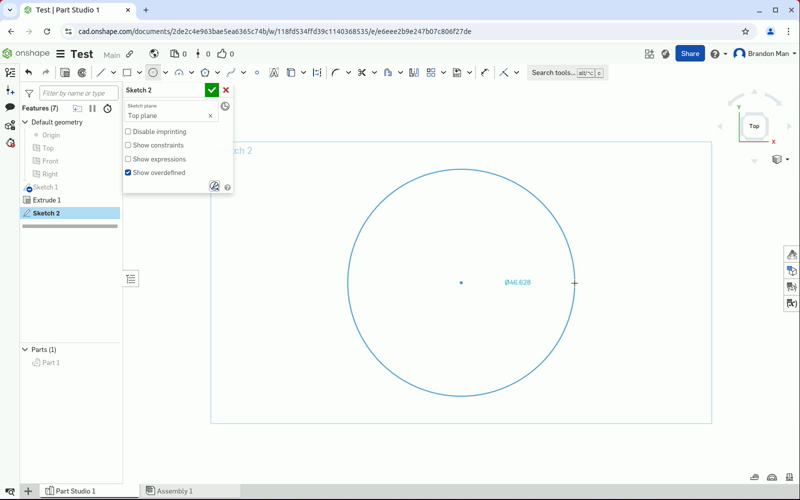
key(esc)
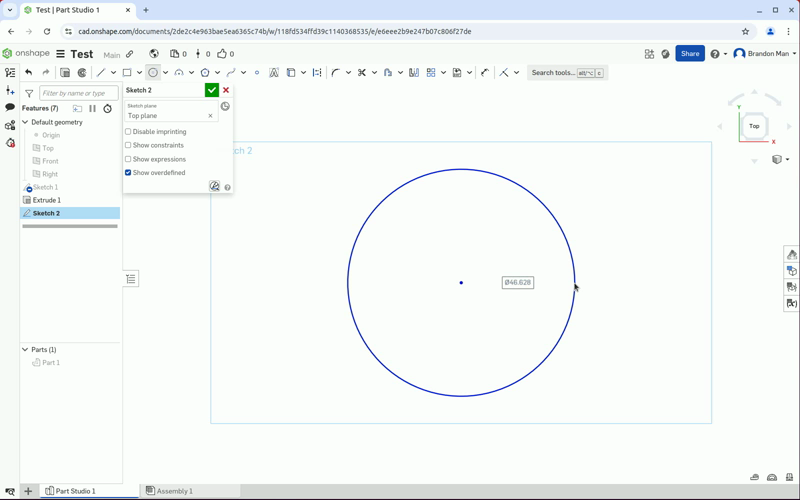
key(c)
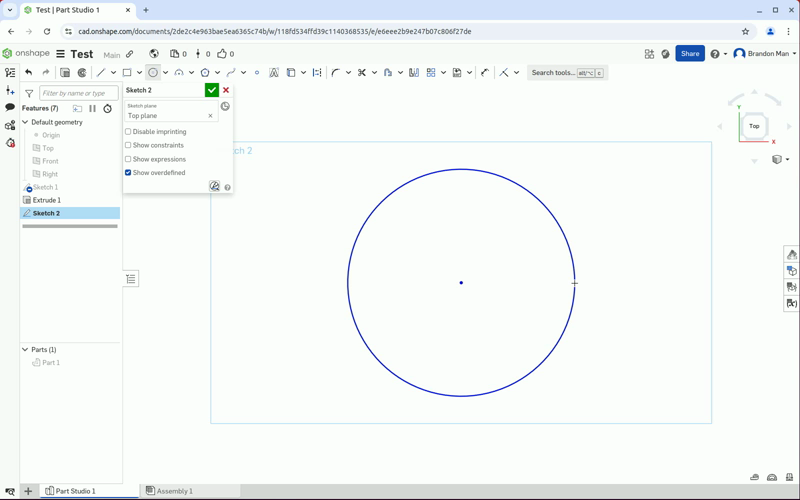
key_down(shift)
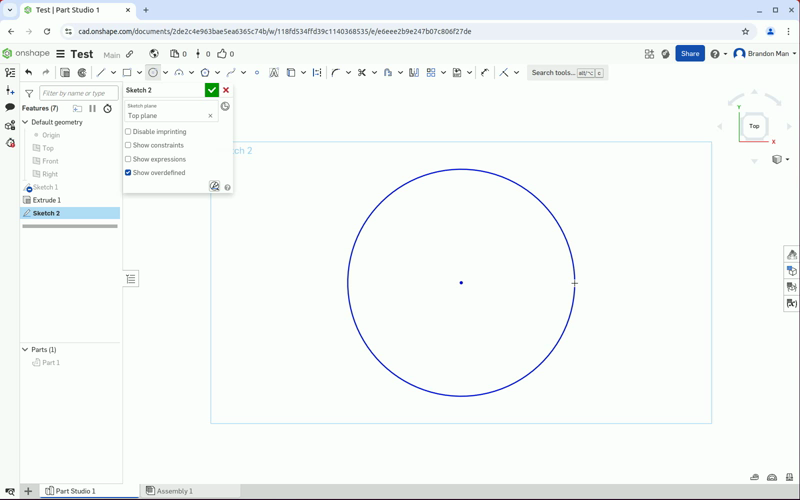
mouse_move(461, 282)
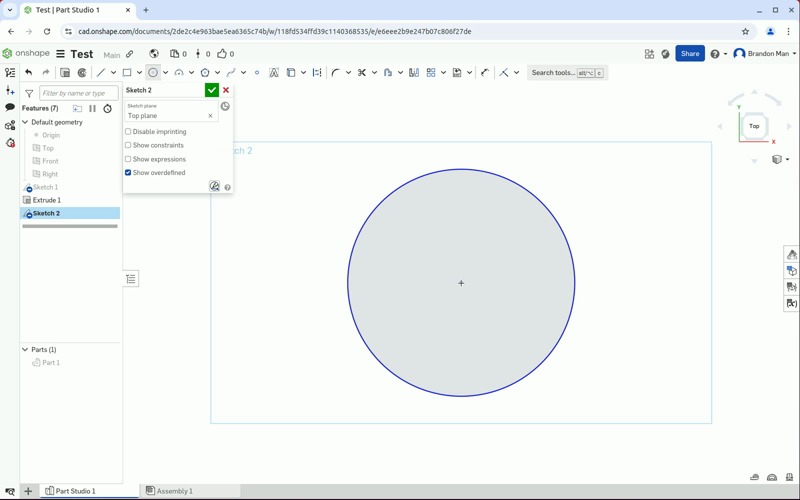
click(461, 282)
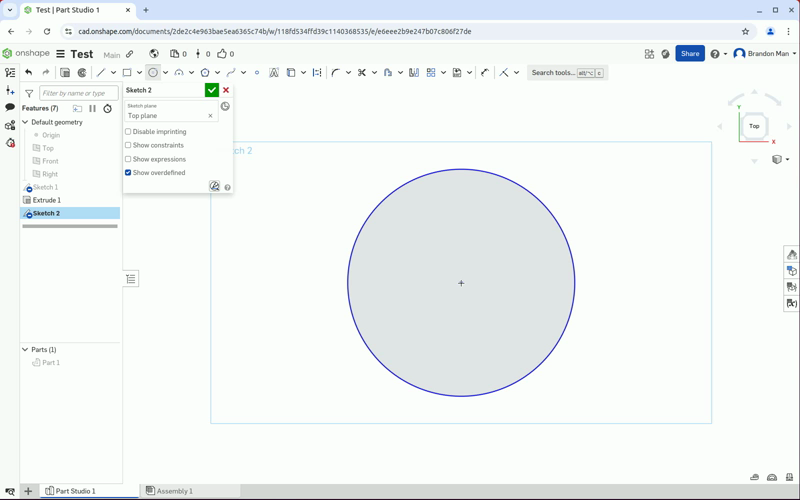
key_up(shift)
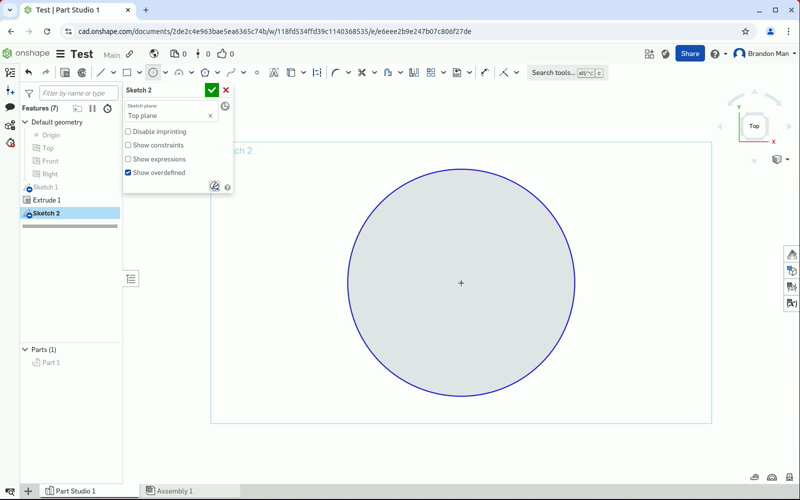
mouse_move(560, 282)
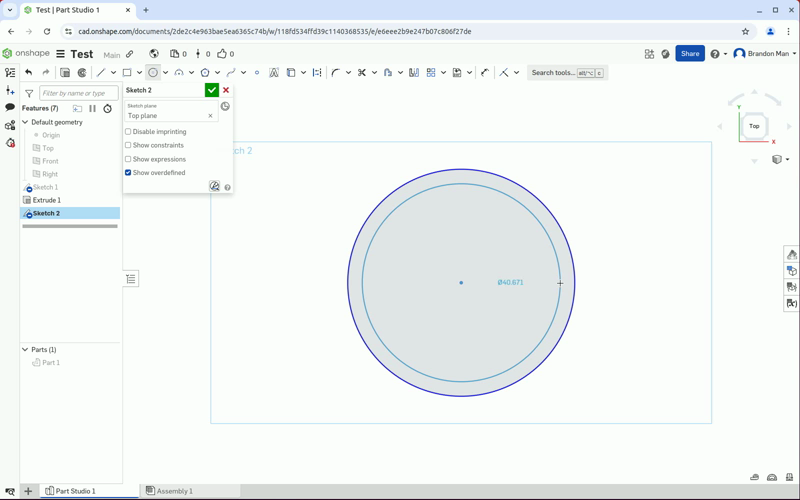
click(560, 282)
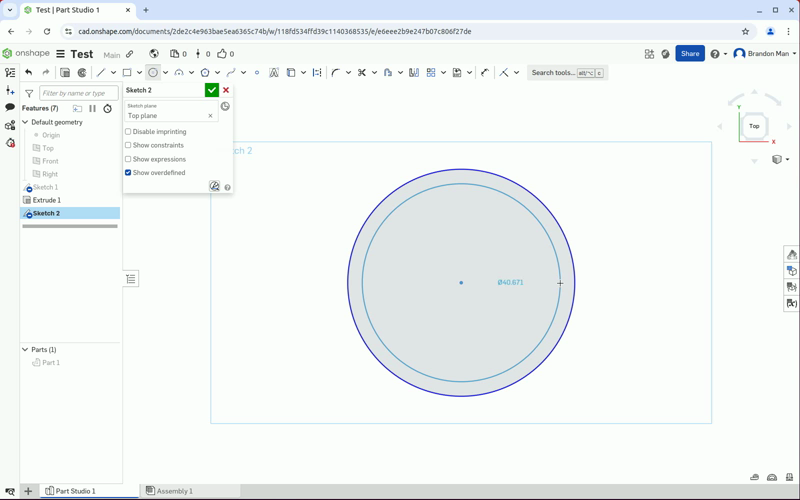
key(esc)
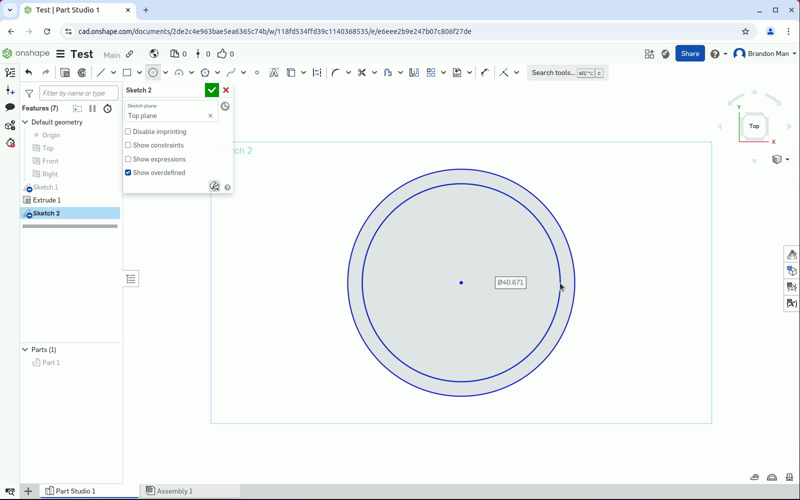
mouse_move(425, 382)
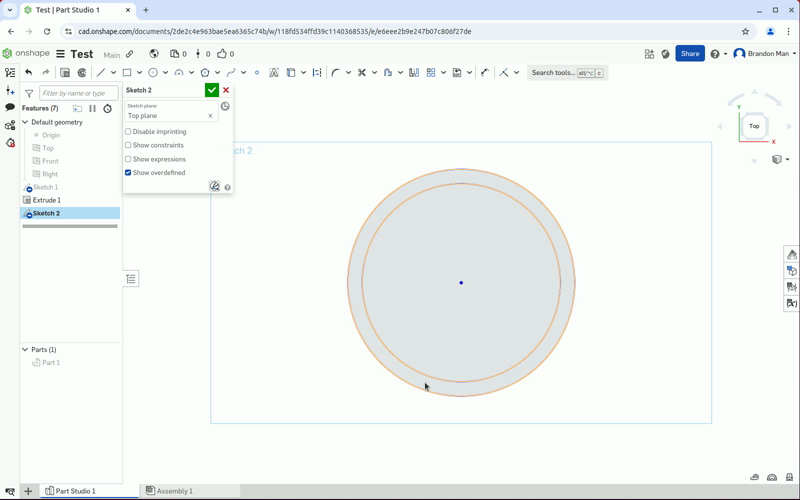
click(425, 382)
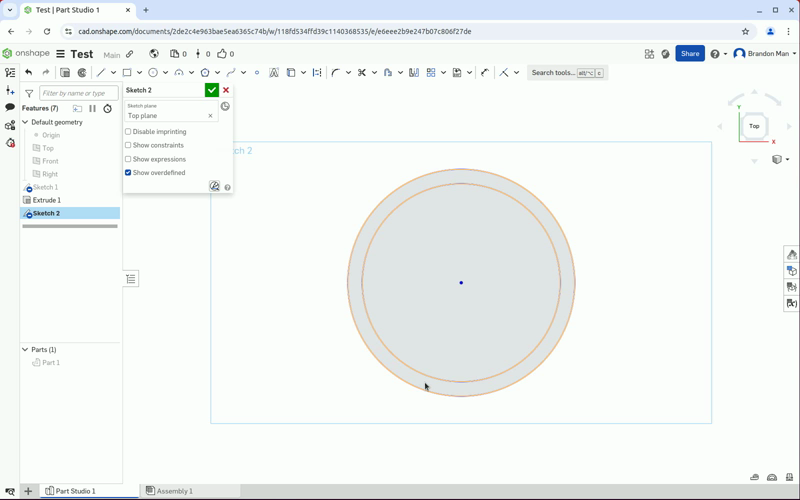
mouse_move(73, 352)
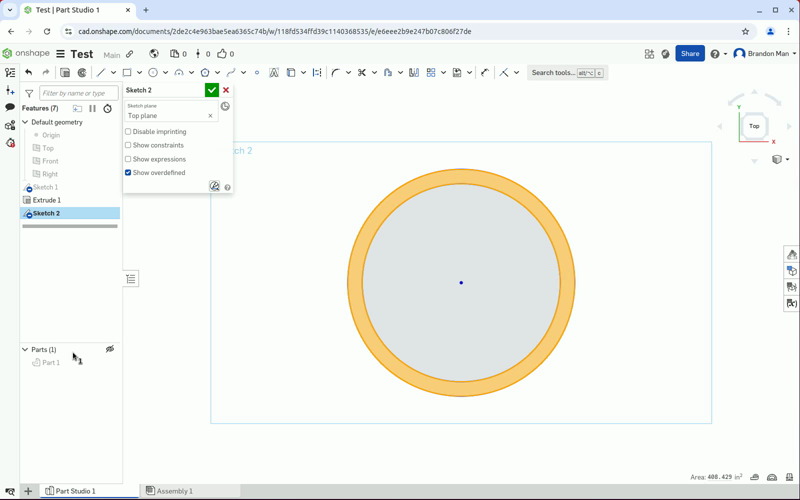
key(shift+y)
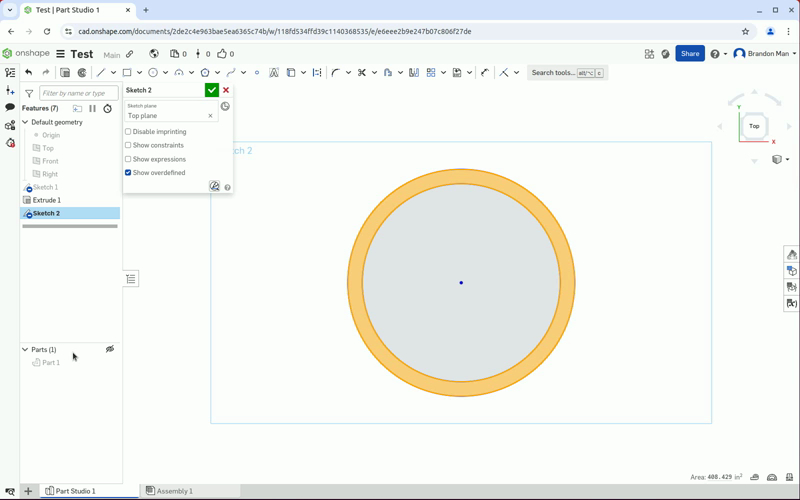
key(shift+e)
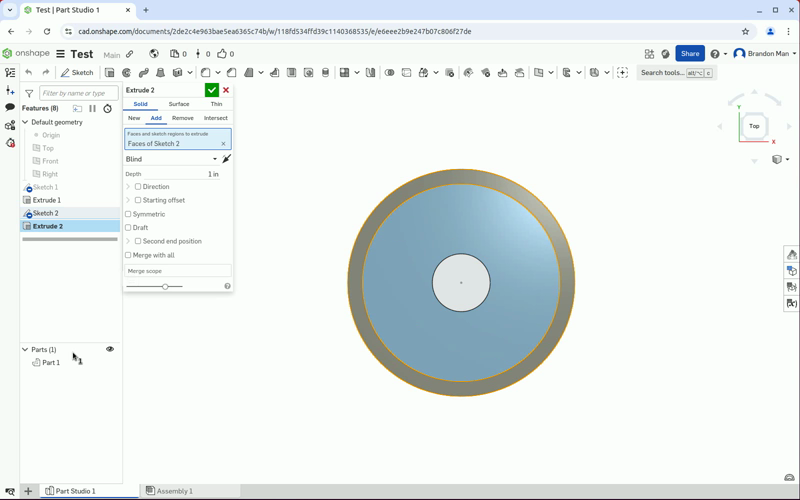
mouse_move(143, 106)
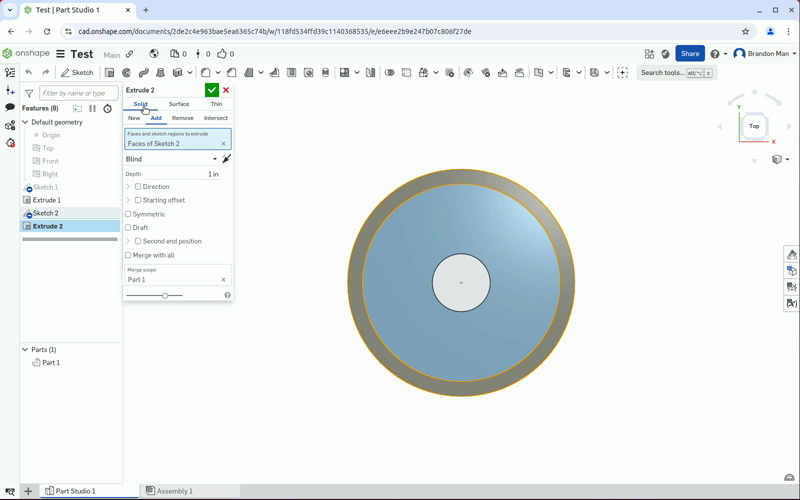
click(143, 106)
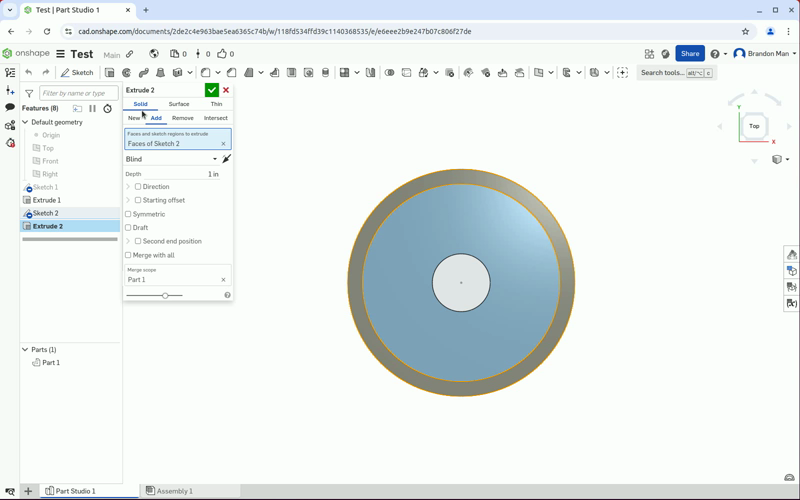
mouse_move(137, 120)
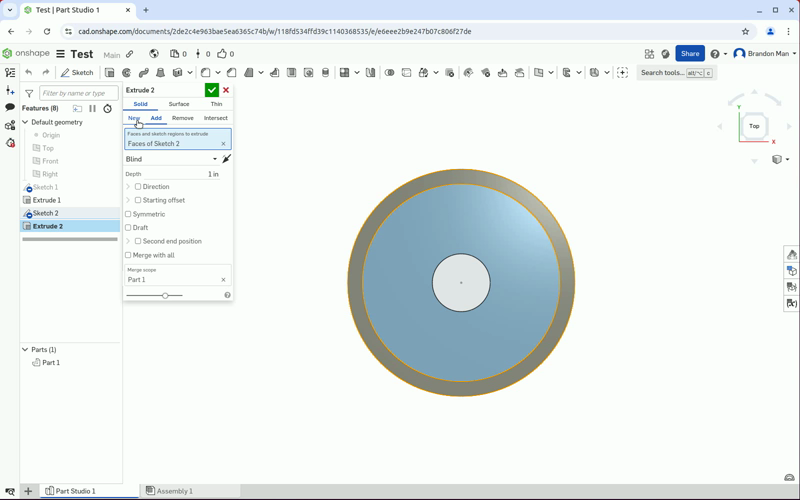
click(137, 120)
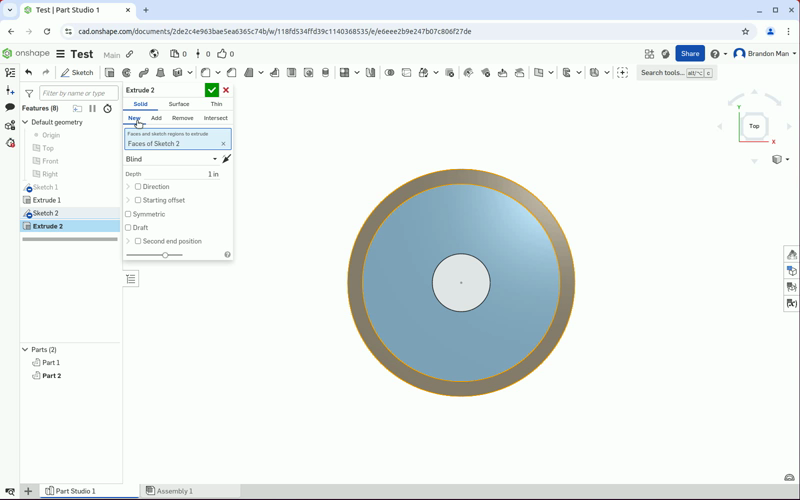
key(tab, 4)
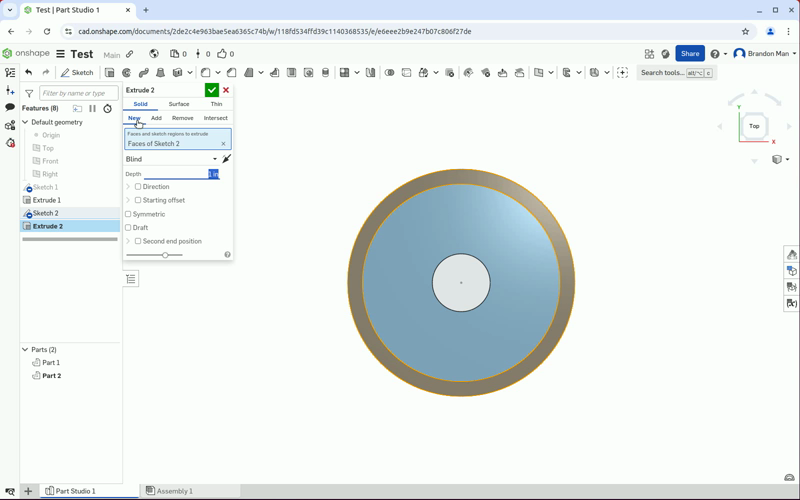
text(5.777)
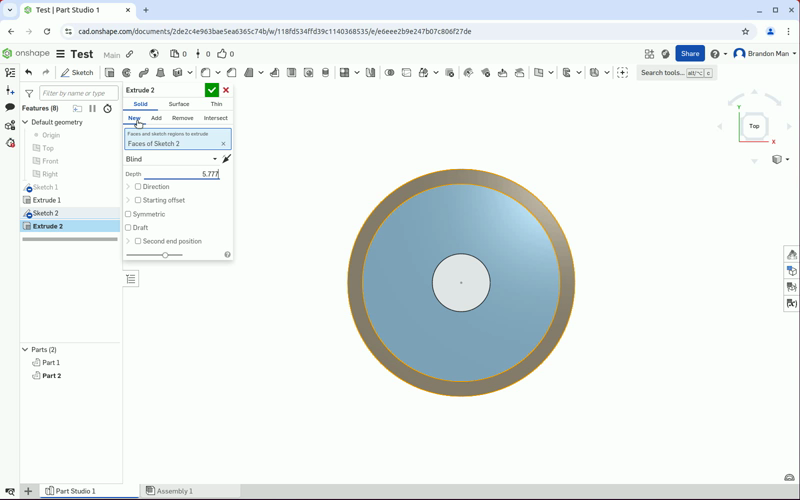
key(enter)
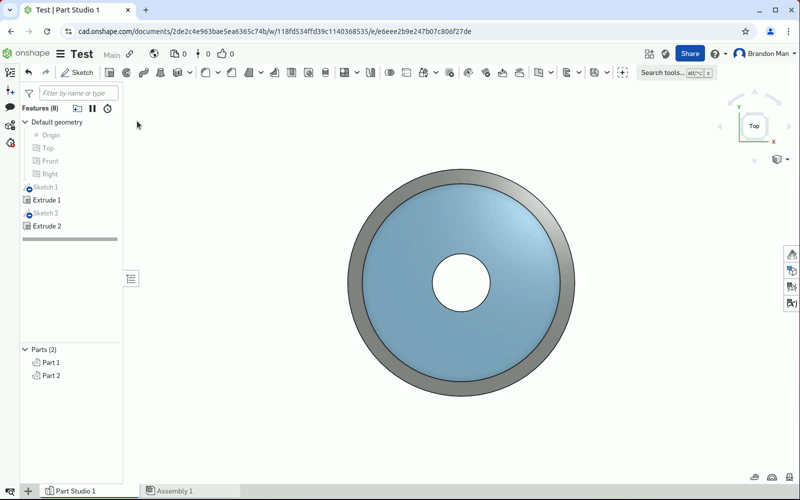
key(shift+h)
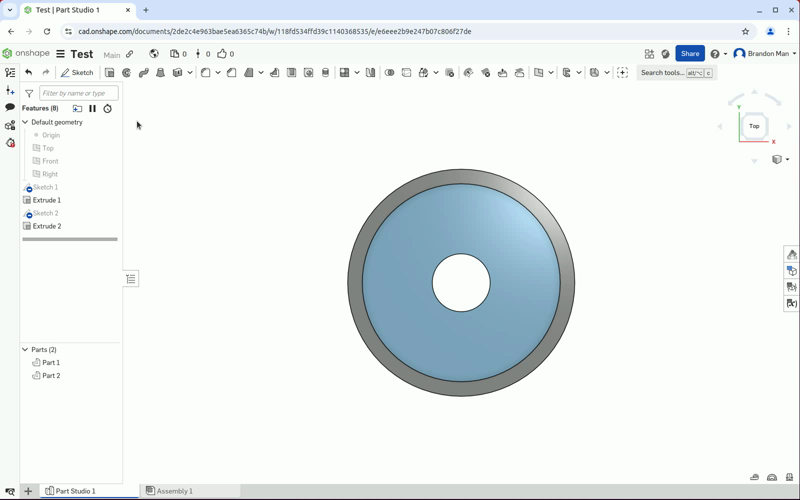
key(shift+h)
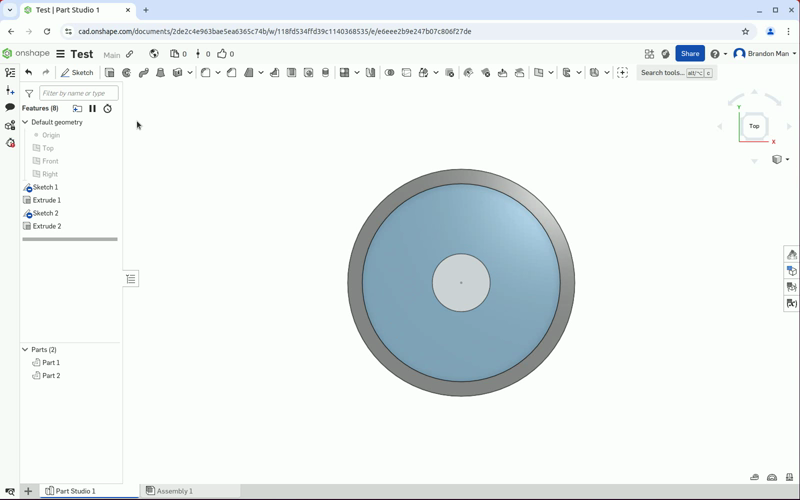
key(shift+7)
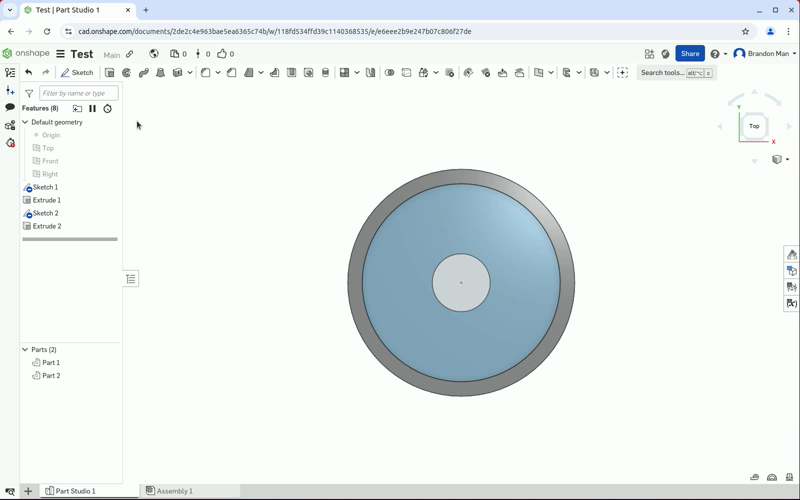
key(up, 3)
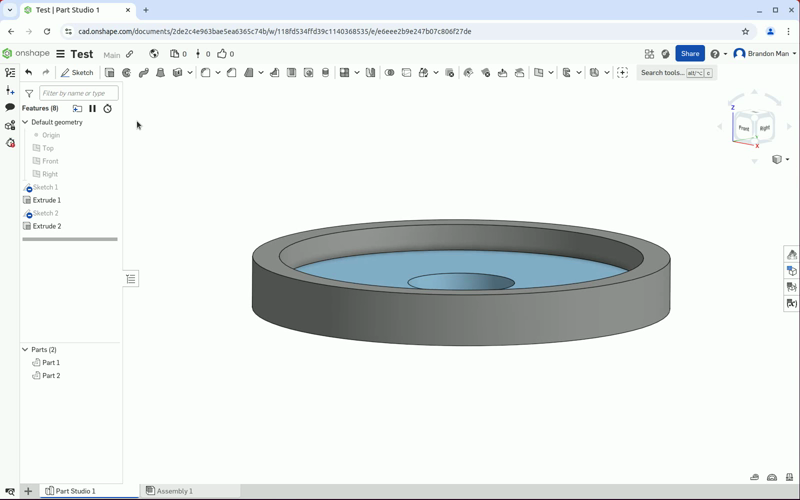
key(left, 3)
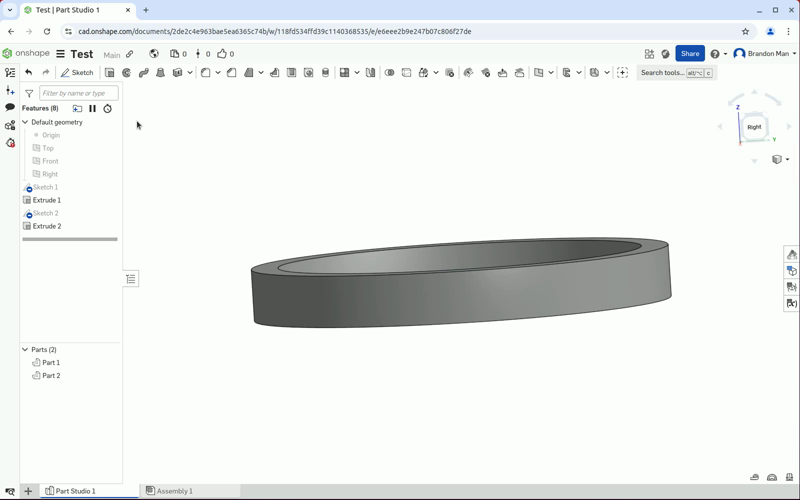
key(right, 3)
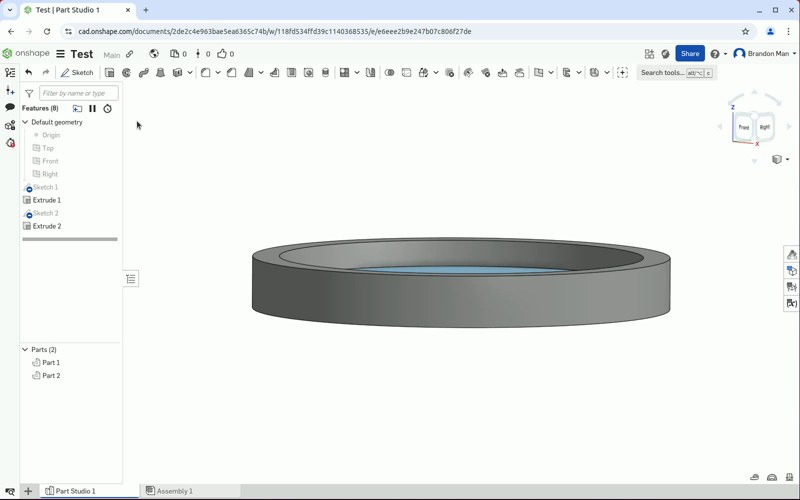
key(down, 3)
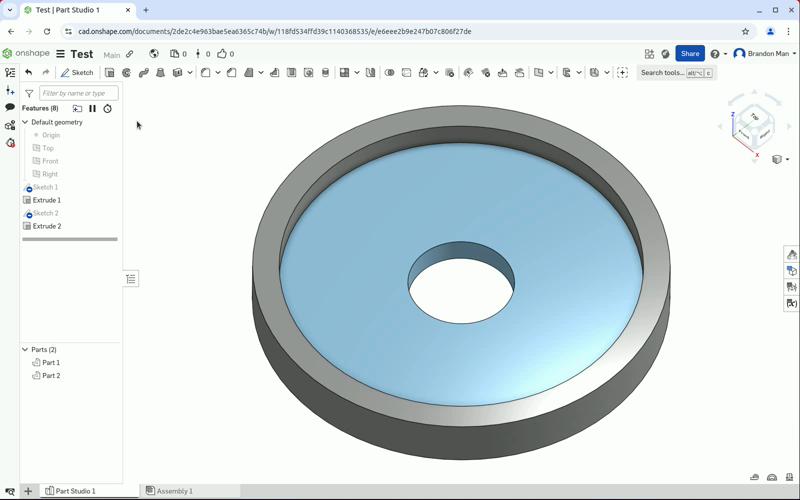
mouse_move(73, 189)
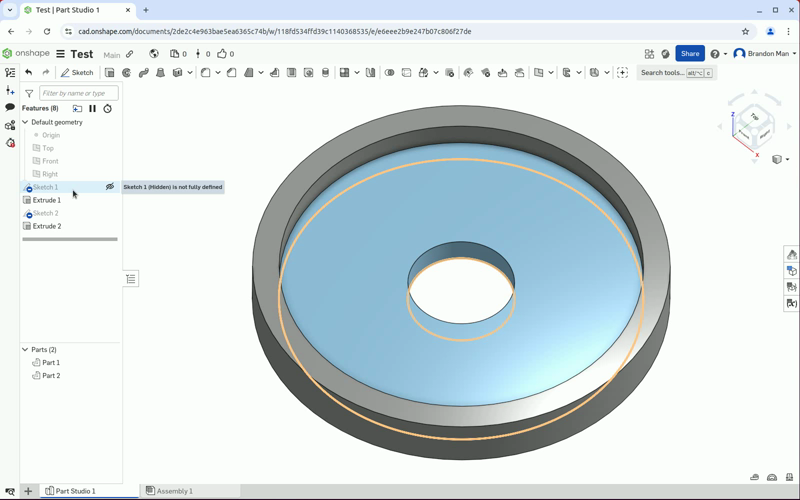
click(73, 189)